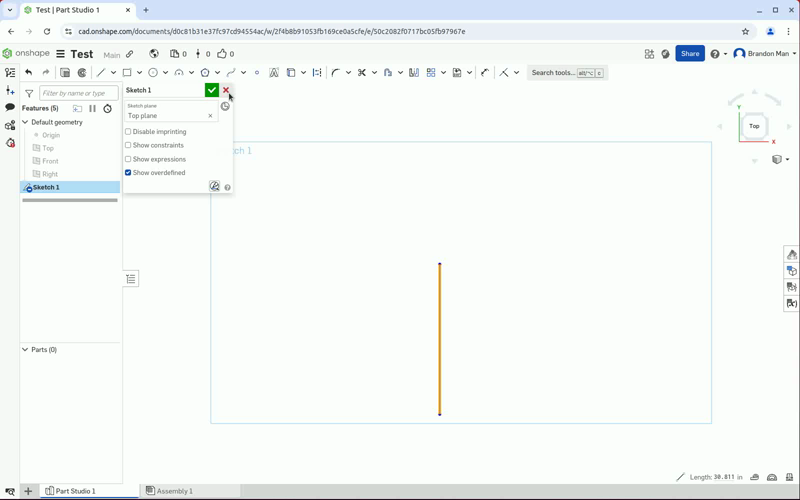
key(shift+h)
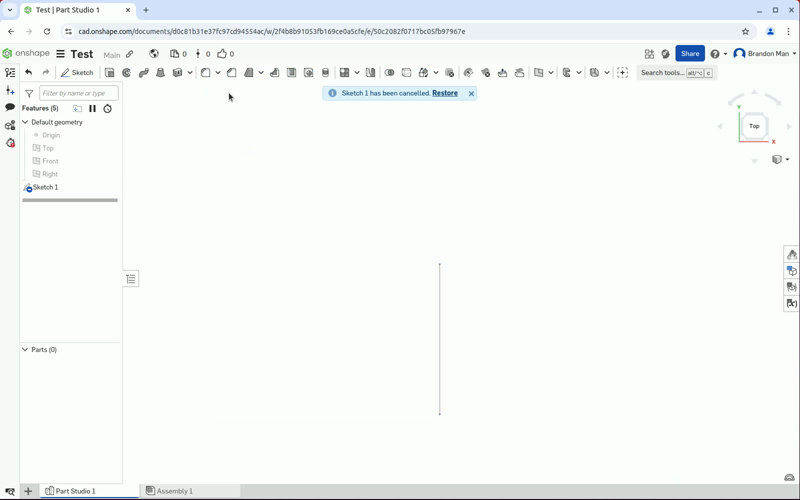
key(shift+s)
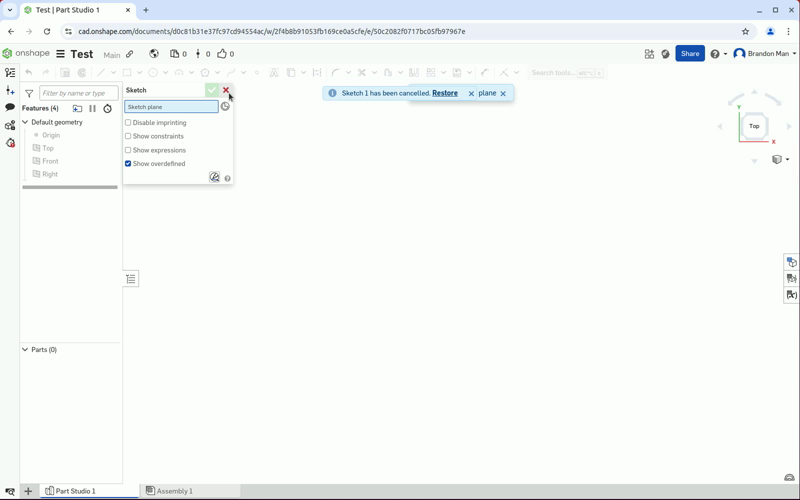
mouse_move(73, 150)
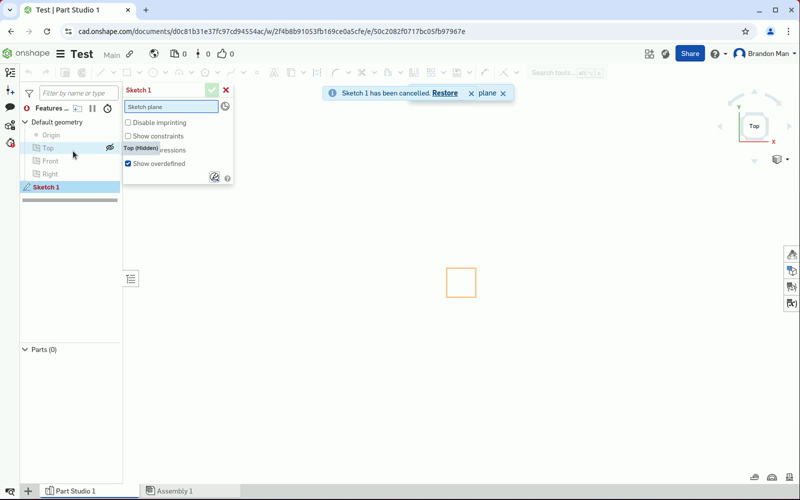
click(73, 150)
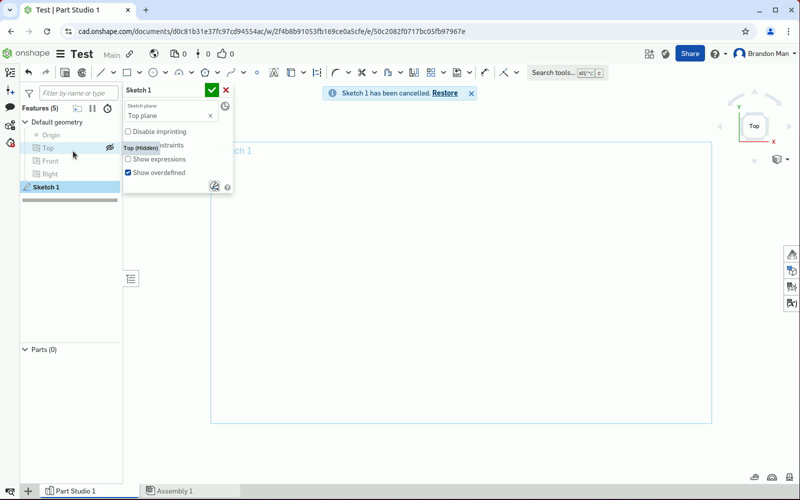
mouse_move(73, 352)
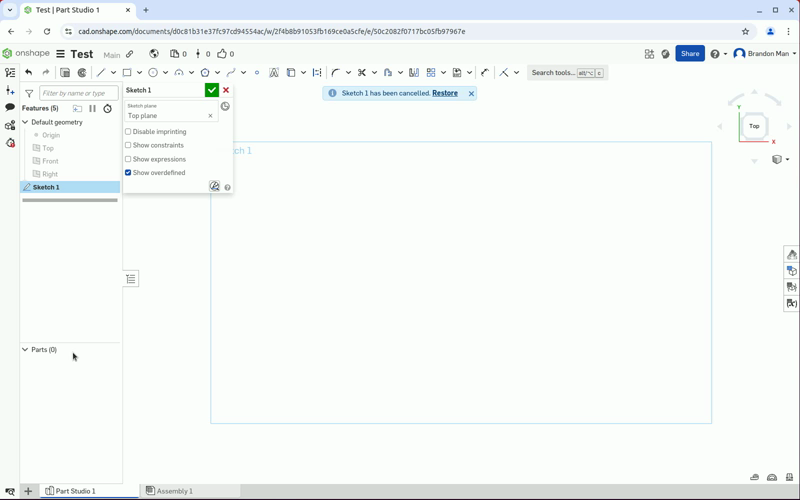
key(y)
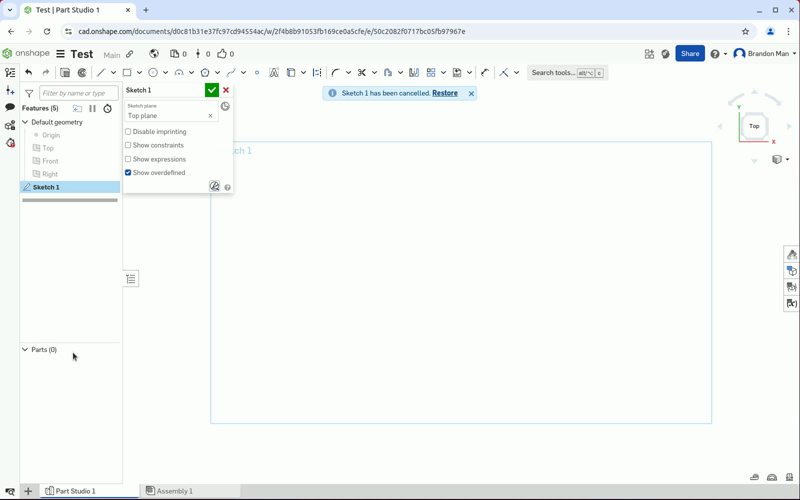
key(c)
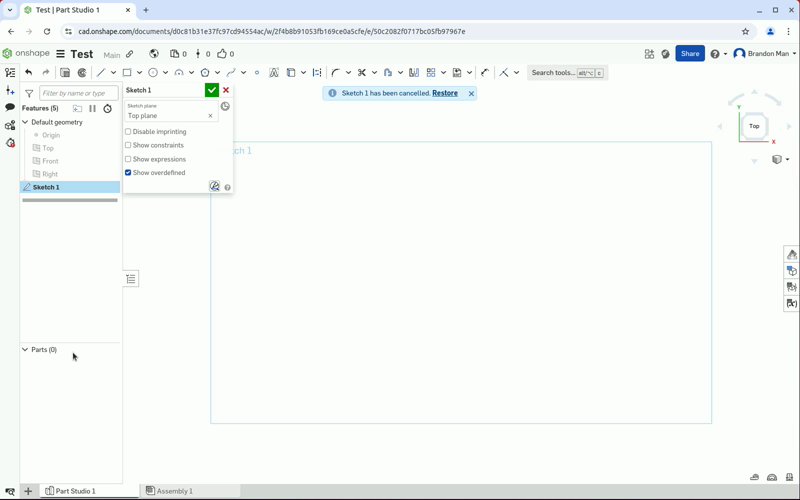
key_down(shift)
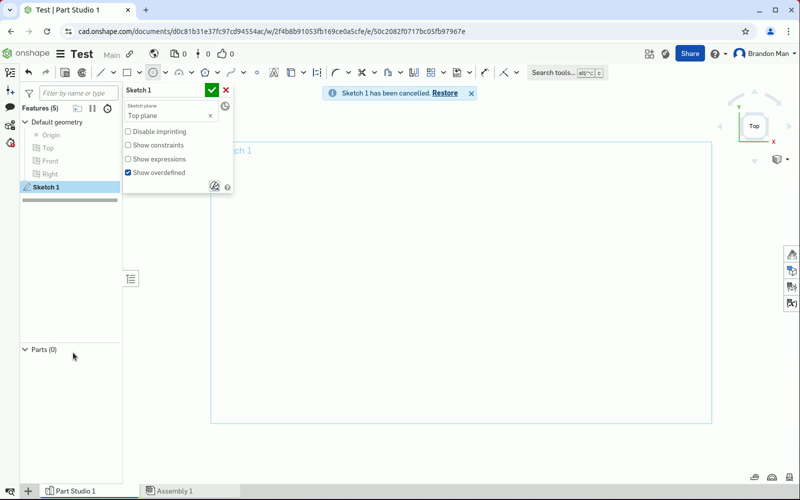
mouse_move(460, 282)
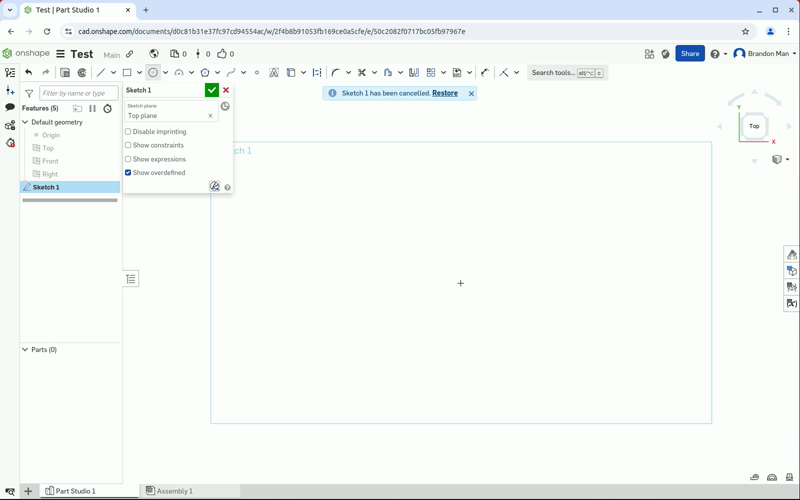
click(460, 282)
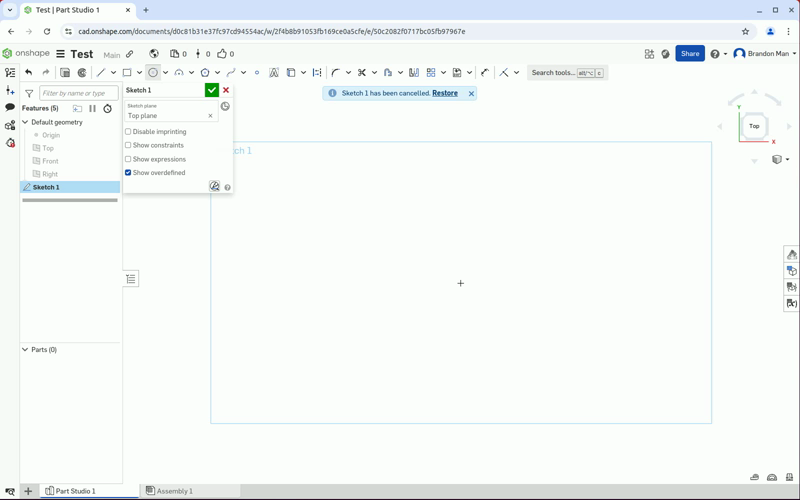
key_up(shift)
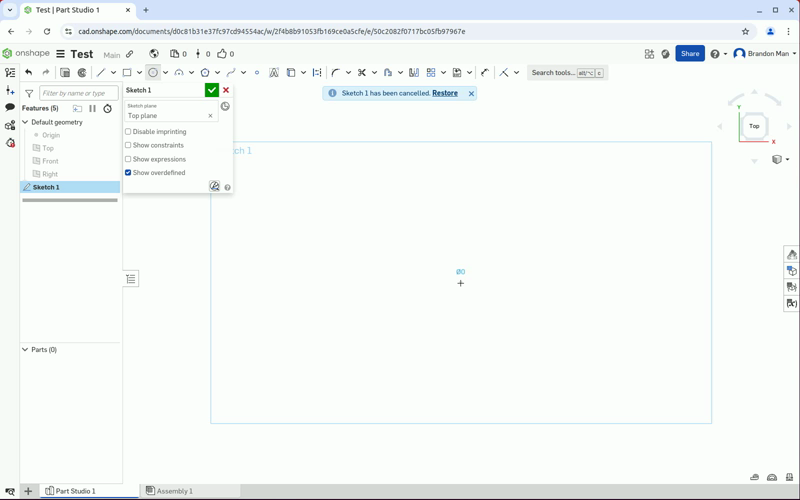
mouse_move(492, 282)
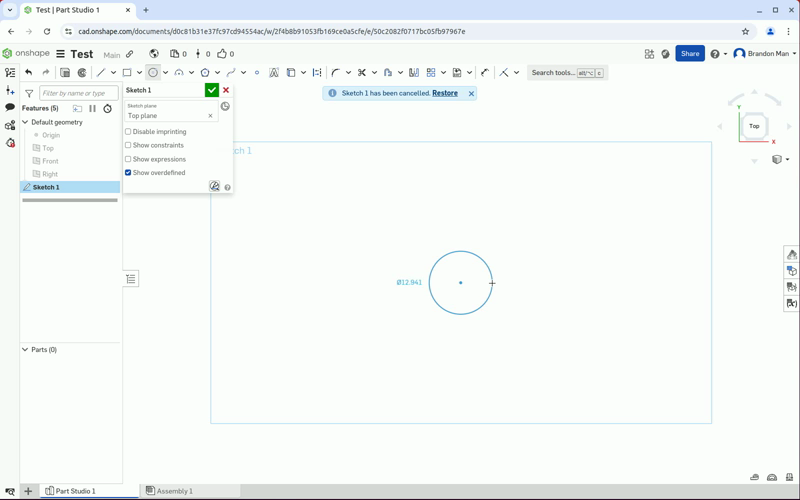
click(492, 282)
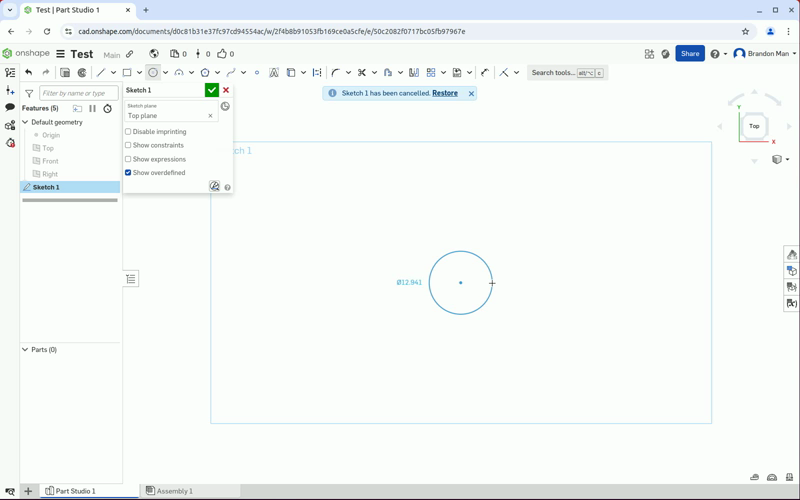
key(esc)
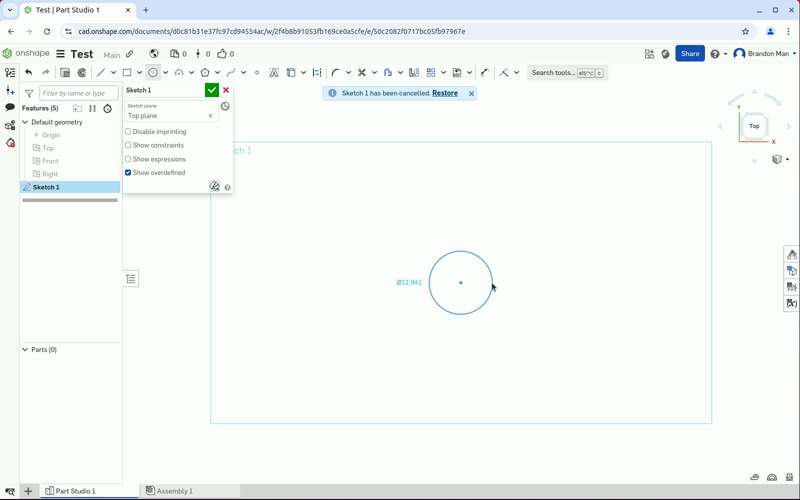
mouse_move(469, 264)
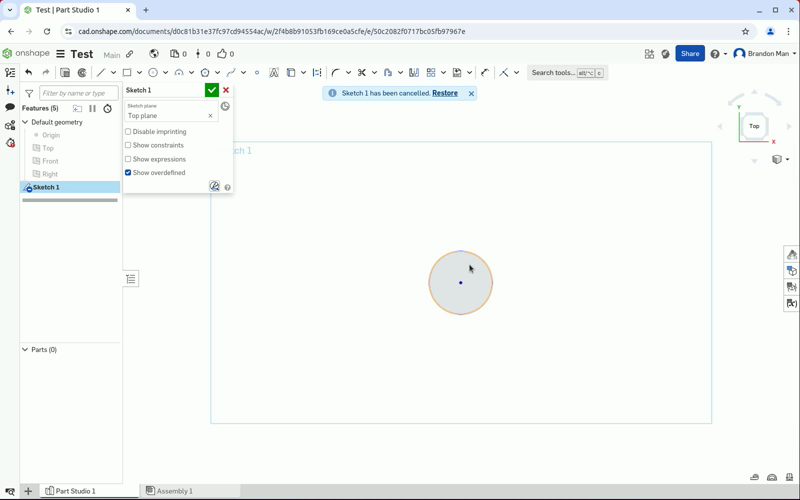
click(469, 264)
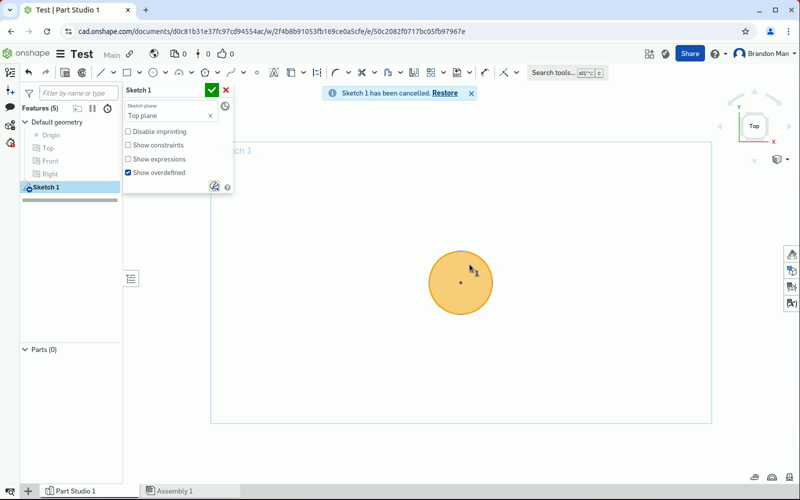
mouse_move(73, 352)
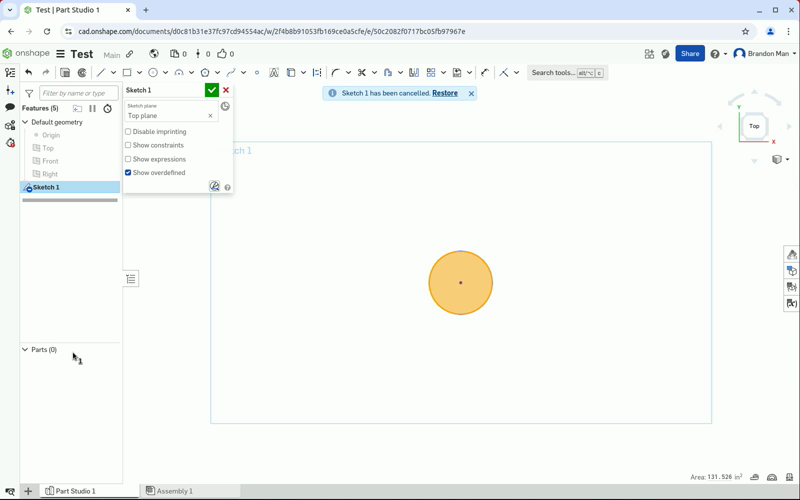
key(shift+y)
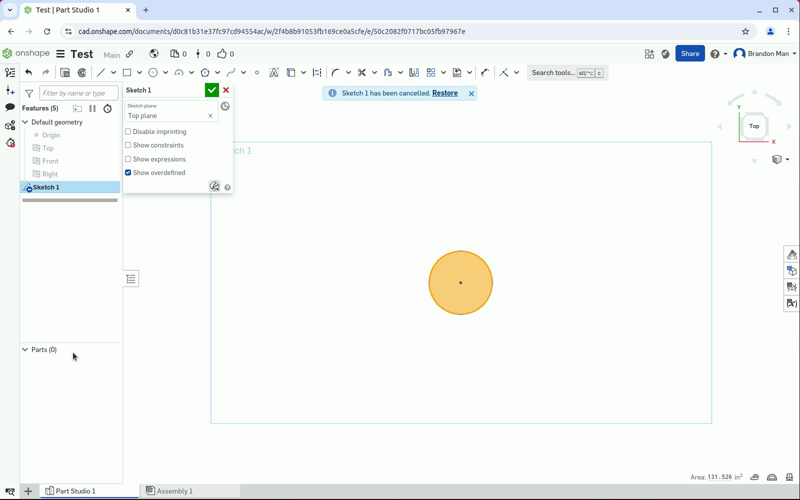
key(shift+e)
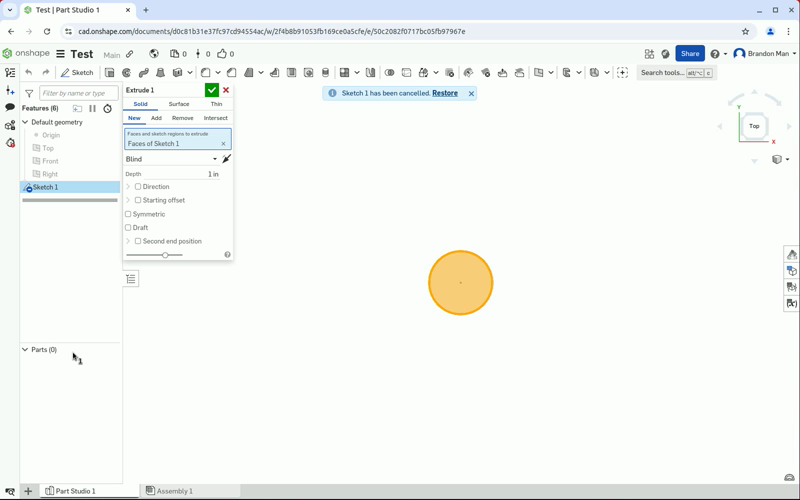
mouse_move(143, 106)
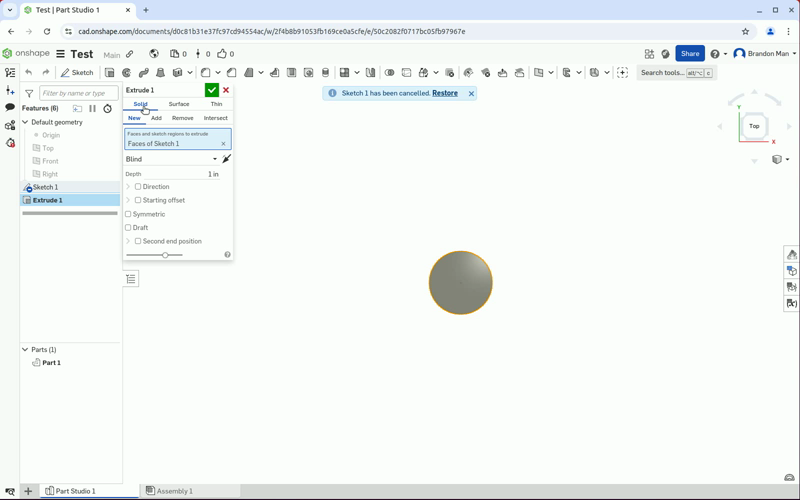
click(143, 106)
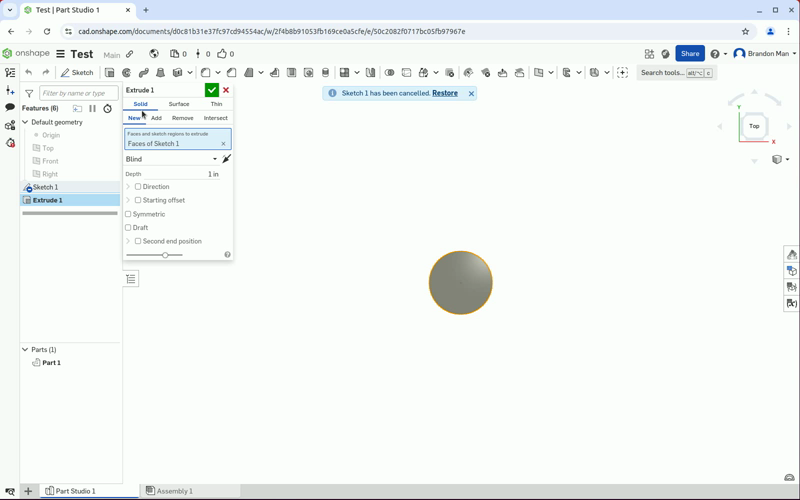
mouse_move(137, 120)
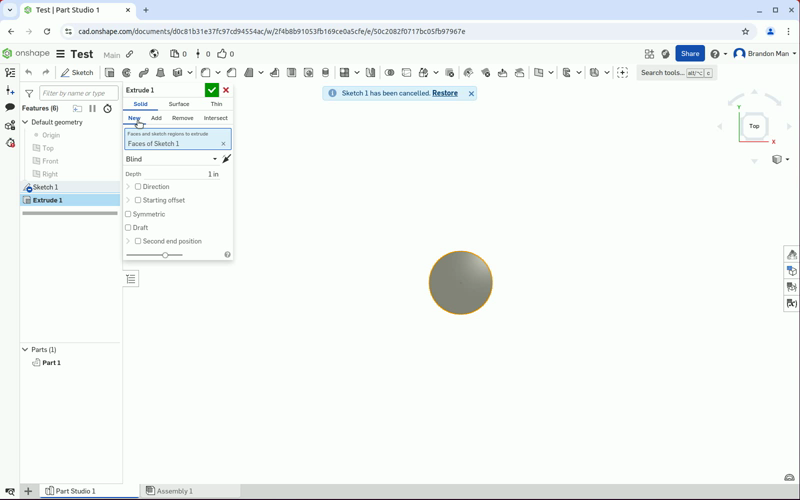
click(137, 120)
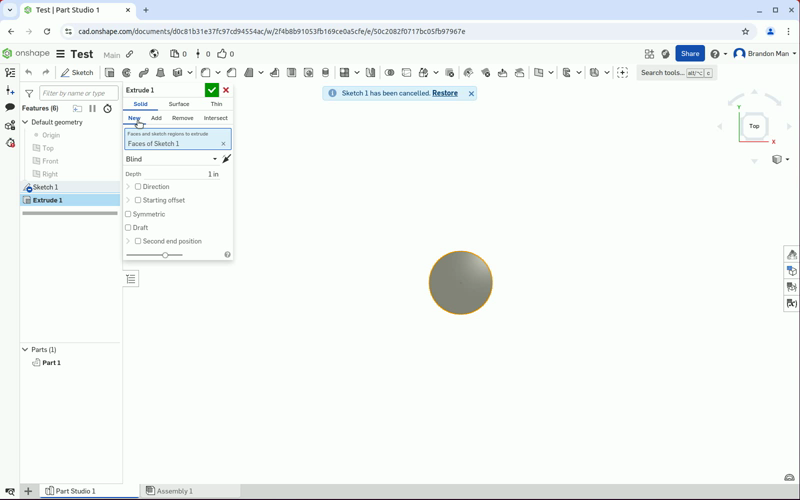
key(tab, 4)
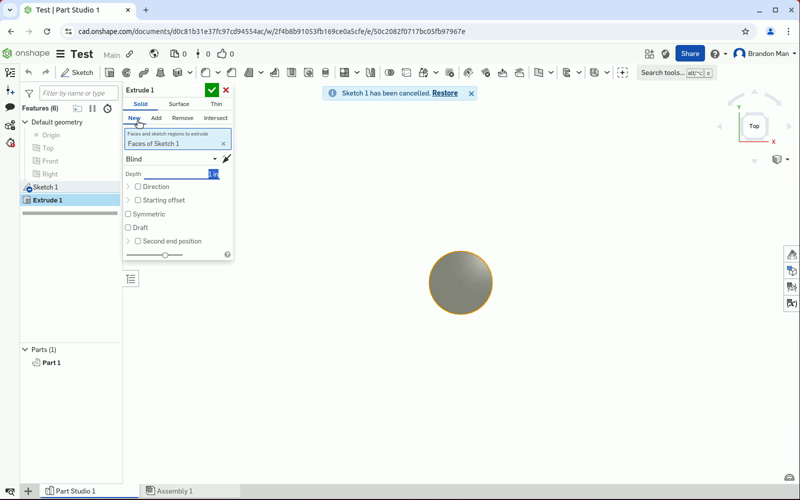
text(2.166)
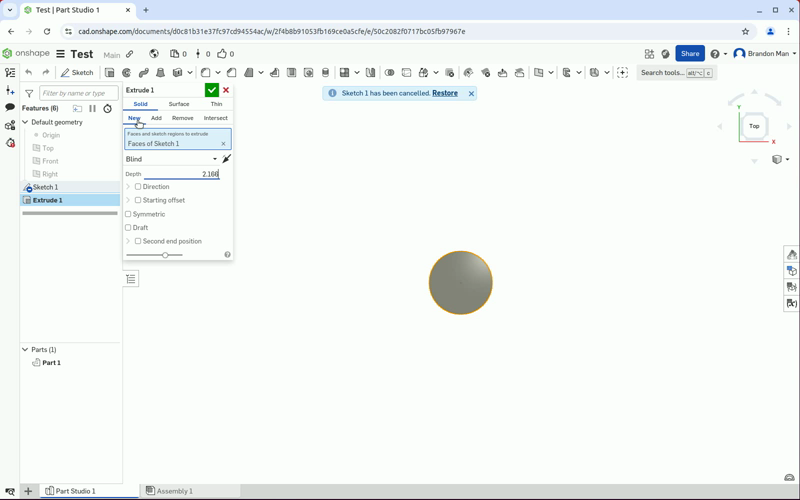
key(enter)
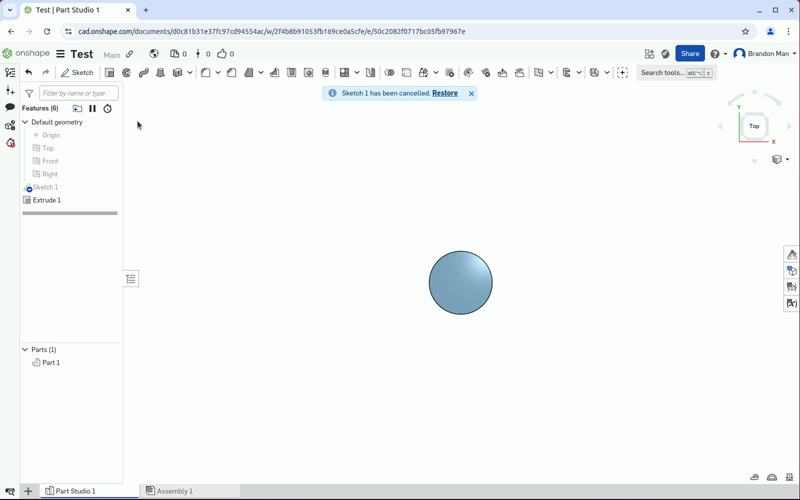
key(shift+h)
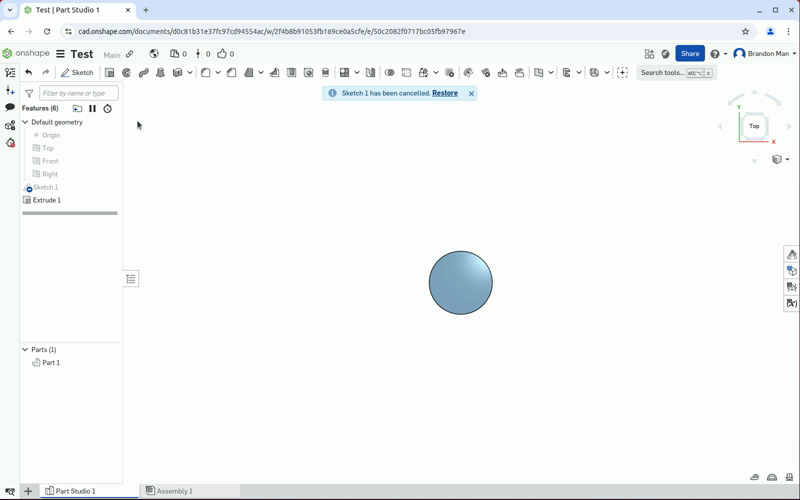
key(shift+h)
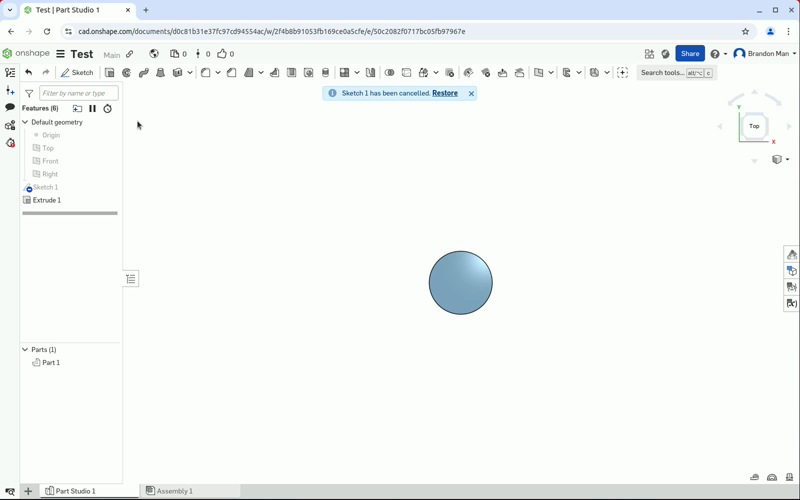
mouse_move(73, 189)
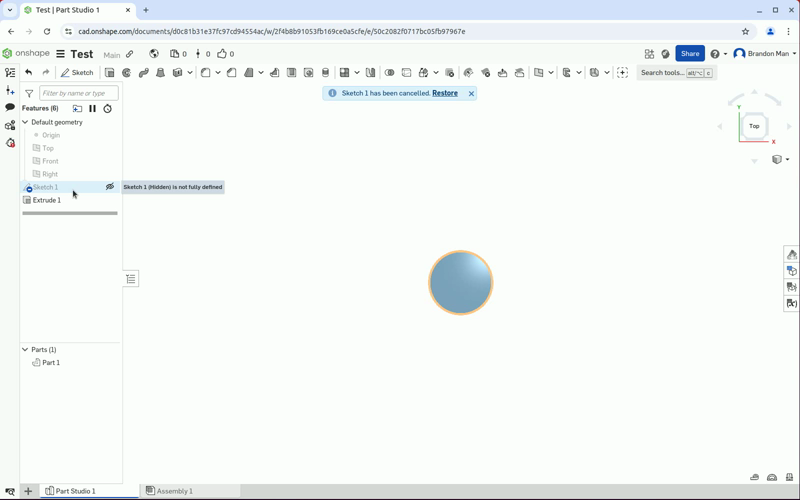
click(73, 189)
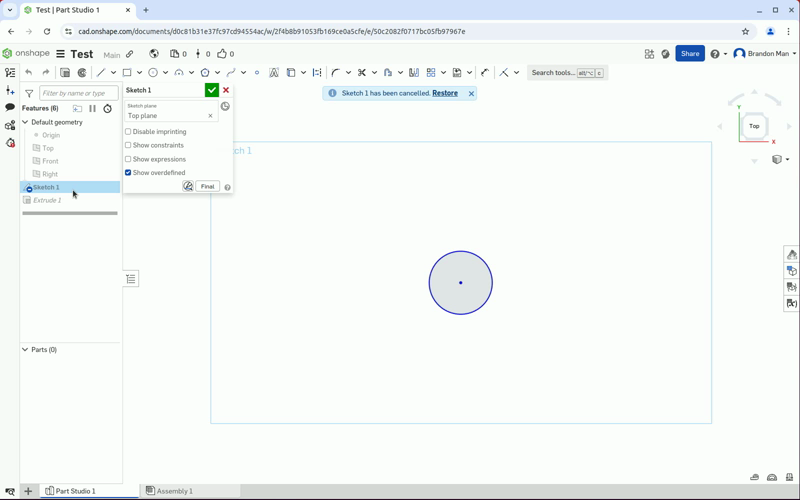
mouse_move(229, 92)
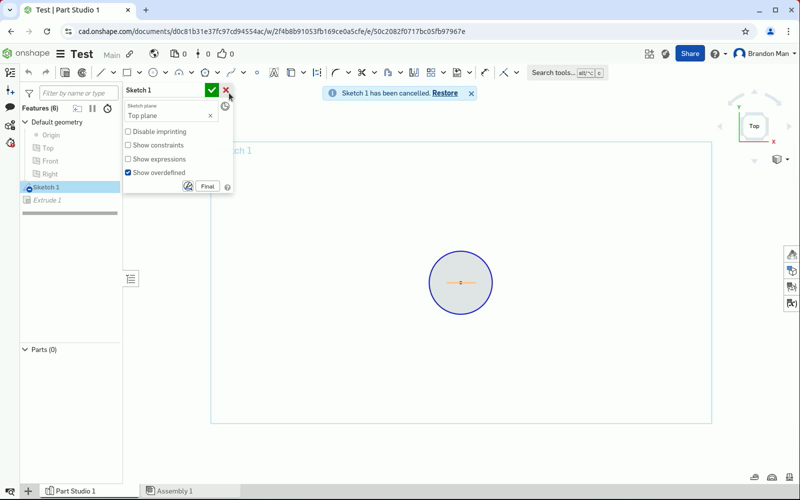
click(229, 92)
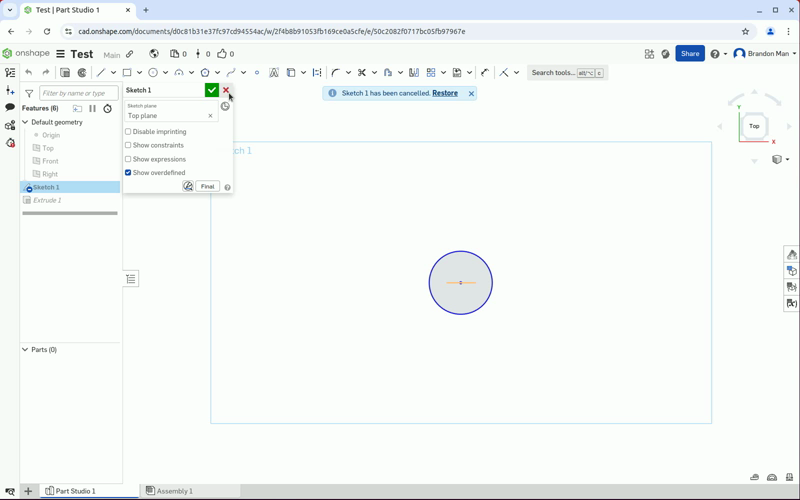
key(shift+s)
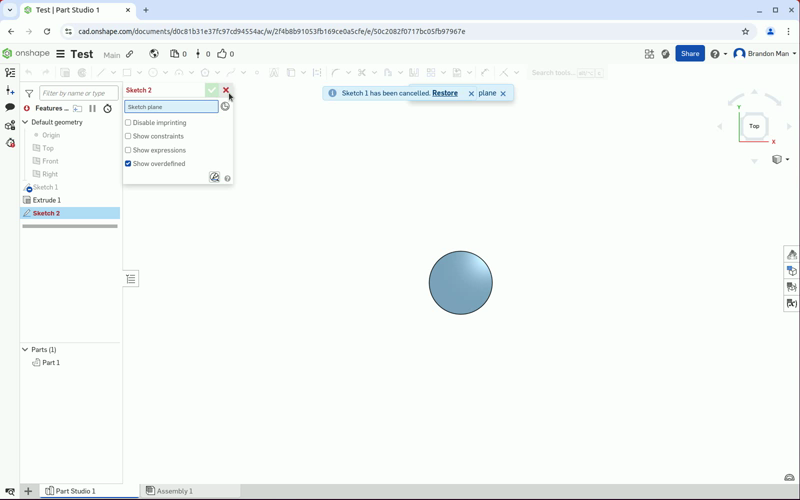
mouse_move(73, 150)
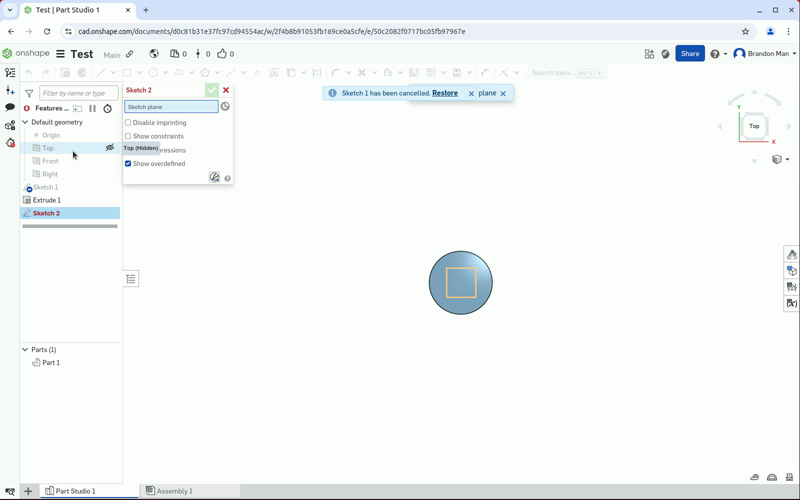
click(73, 150)
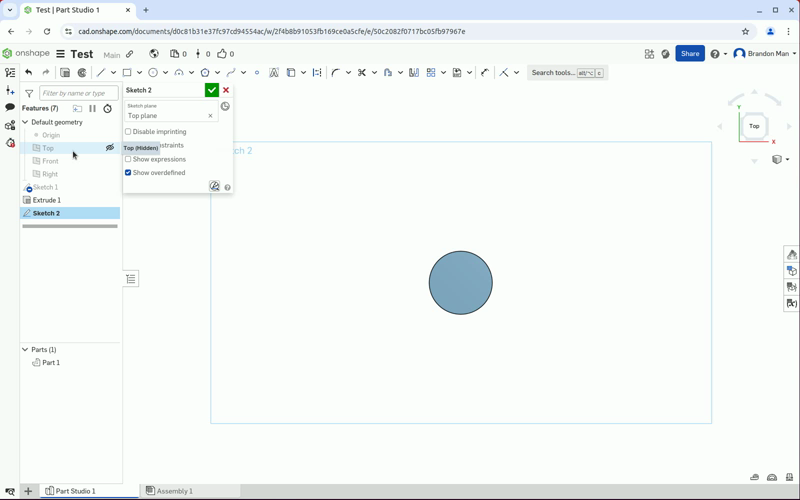
mouse_move(73, 352)
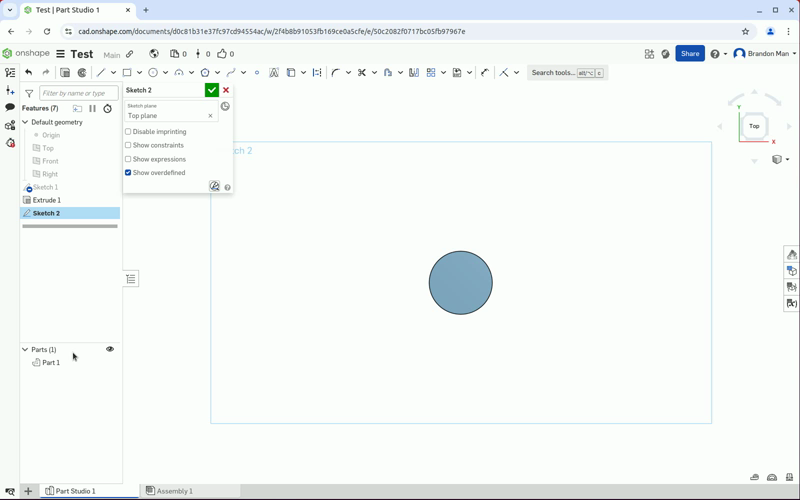
key(y)
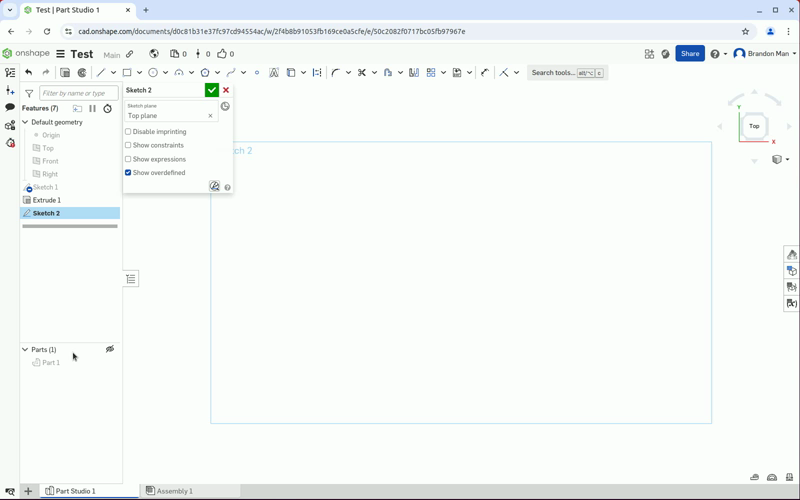
key(c)
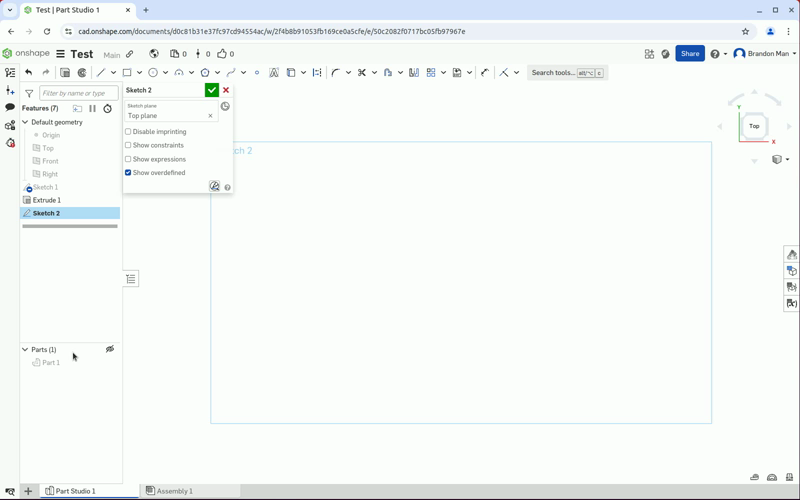
key_down(shift)
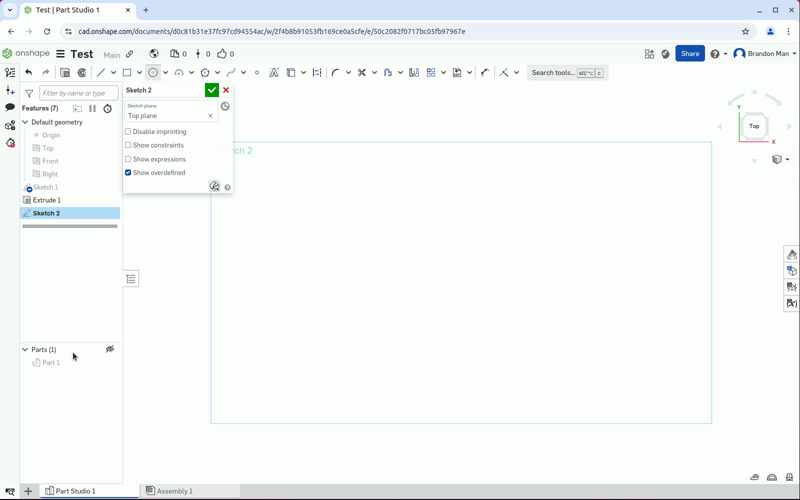
mouse_move(461, 282)
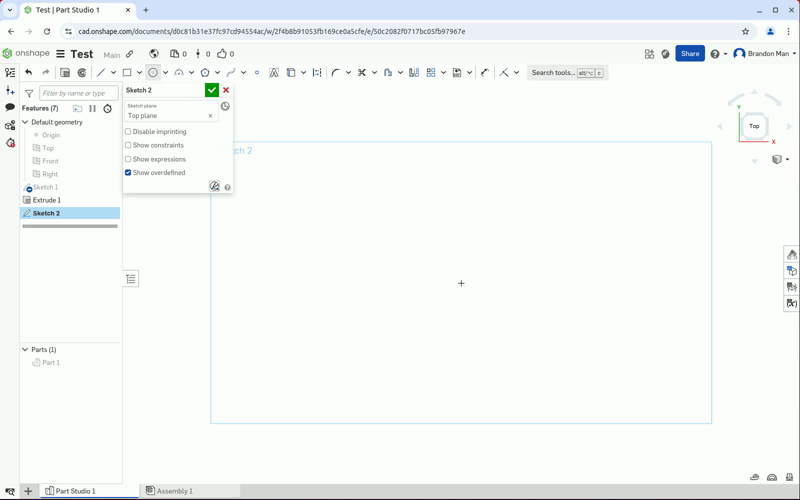
click(461, 282)
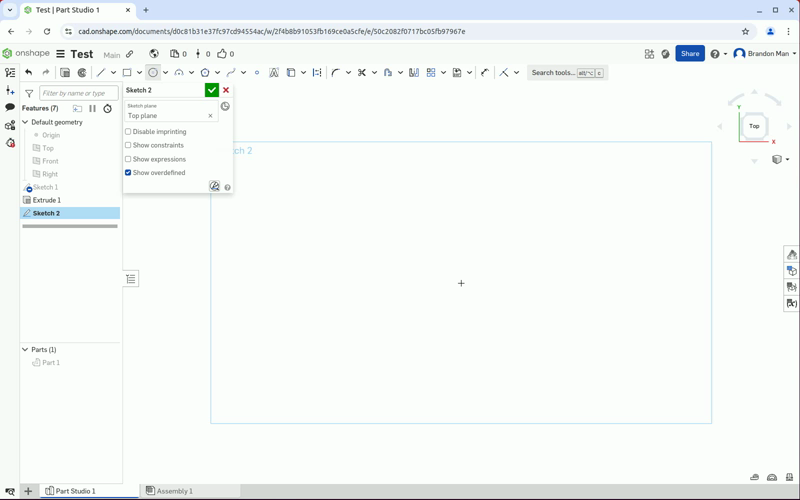
key_up(shift)
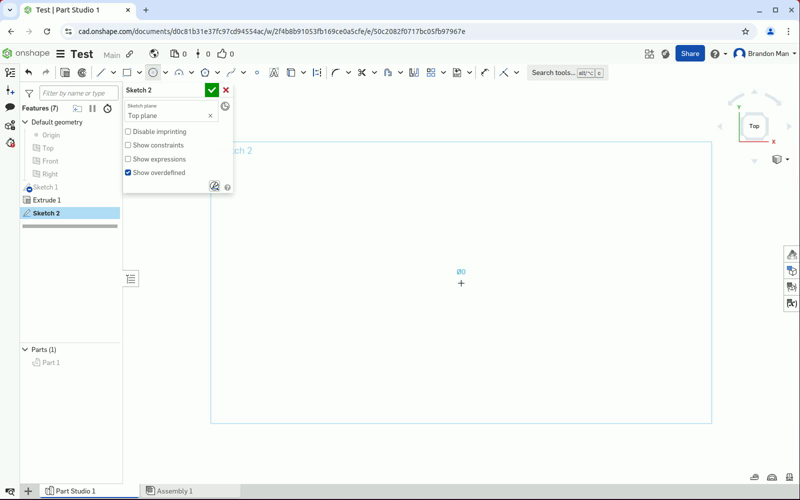
mouse_move(503, 282)
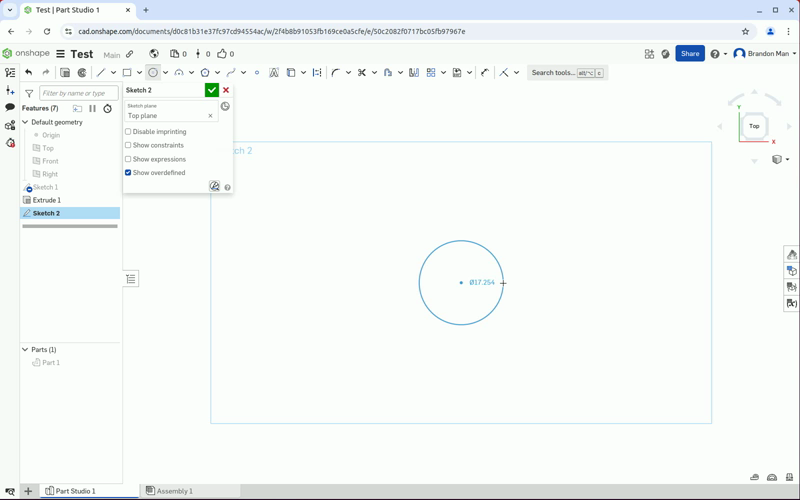
click(503, 282)
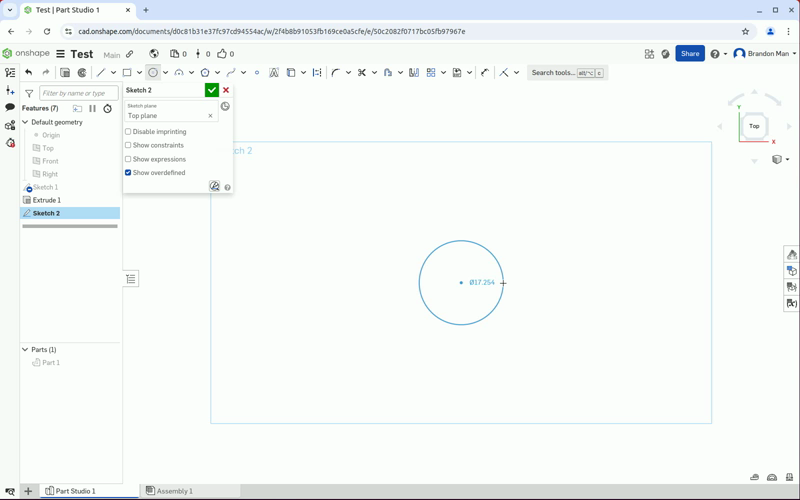
key(esc)
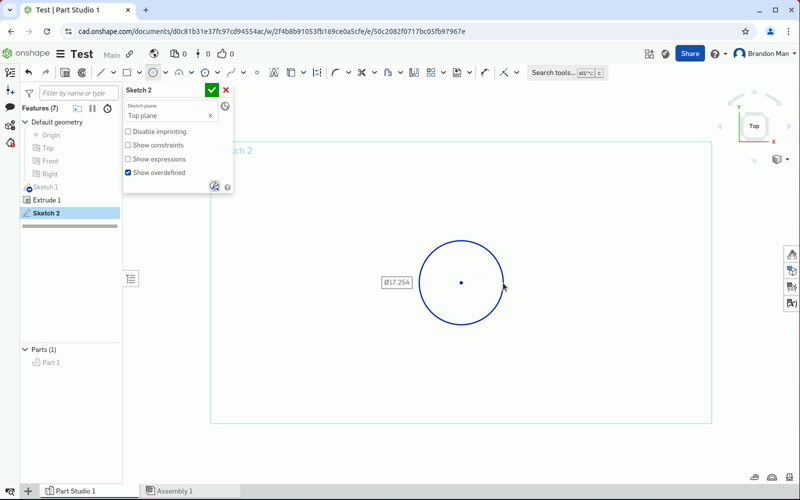
key(c)
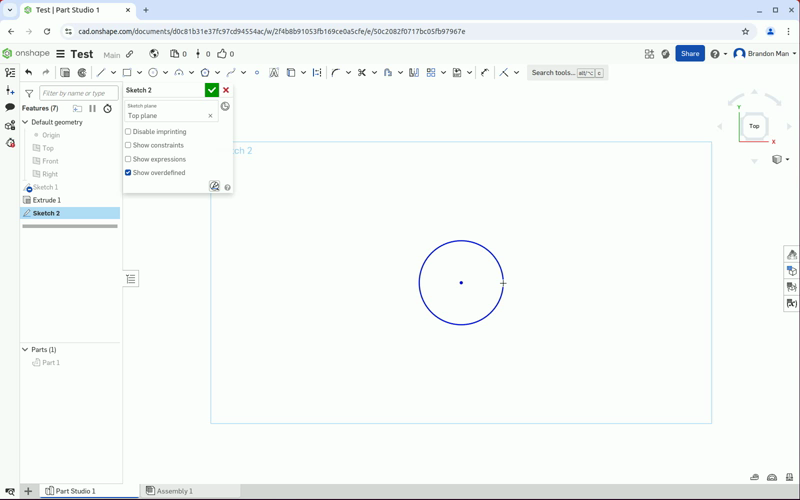
key_down(shift)
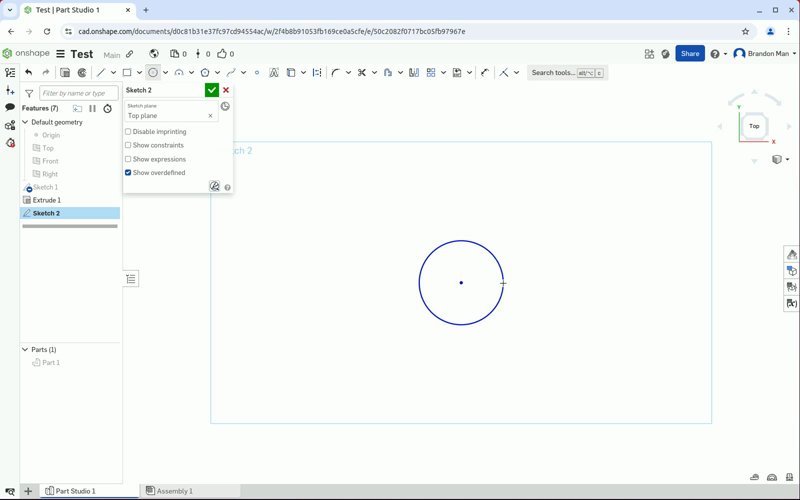
mouse_move(461, 282)
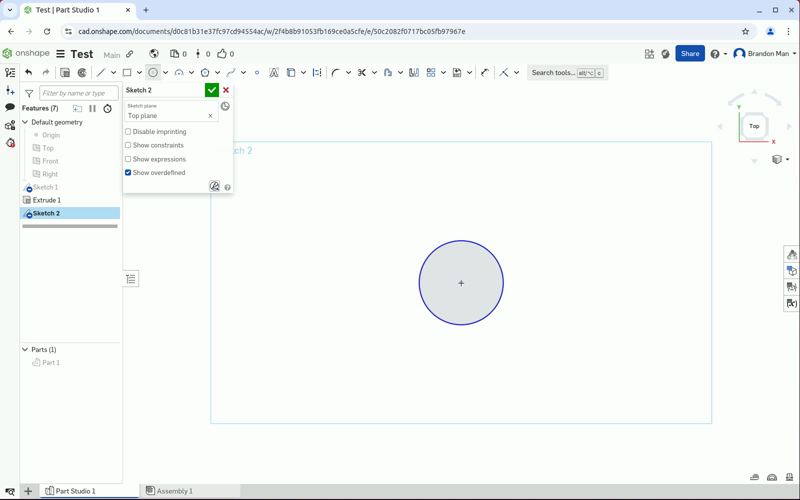
click(461, 282)
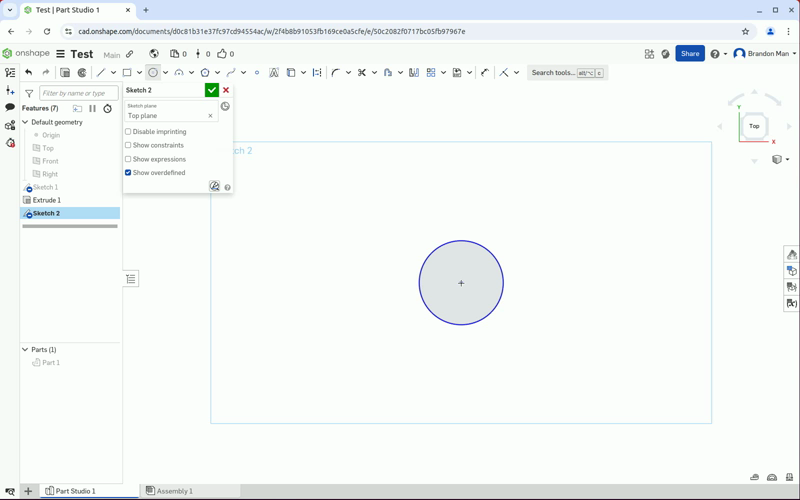
key_up(shift)
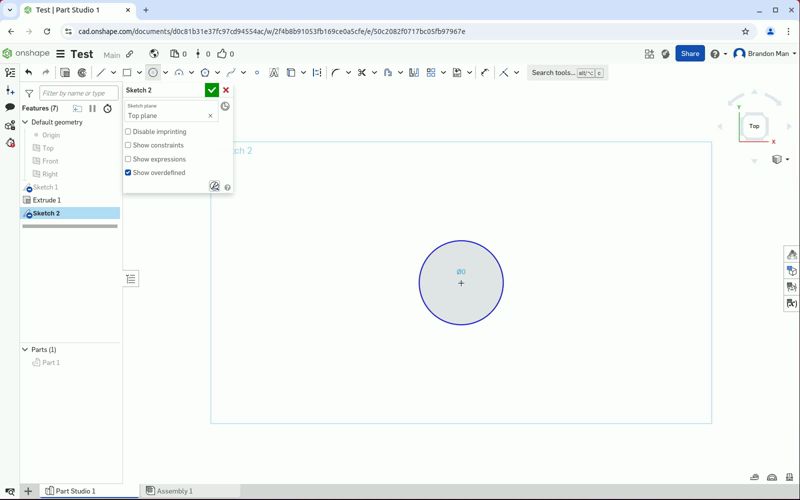
mouse_move(492, 282)
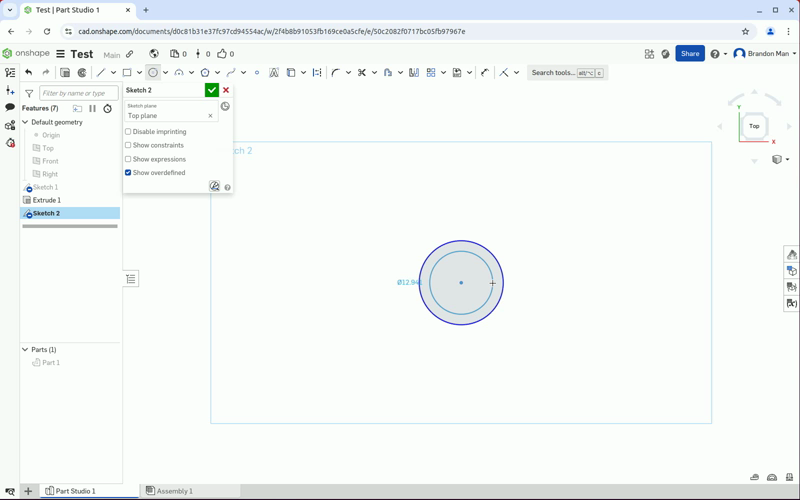
click(492, 282)
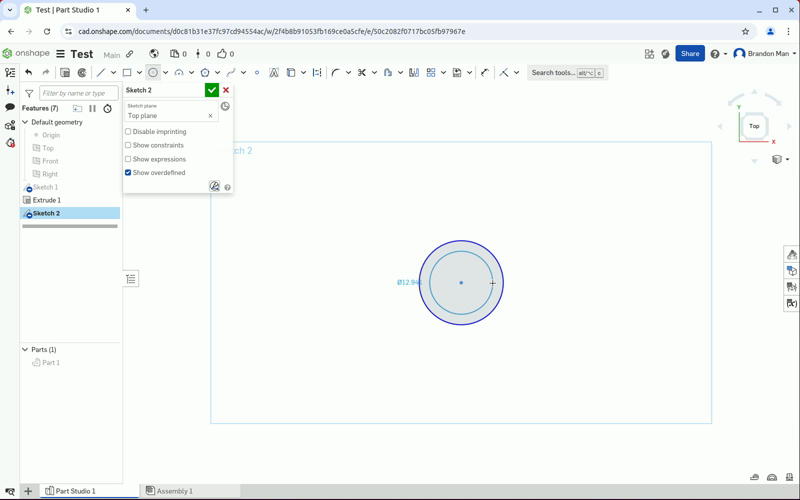
key(esc)
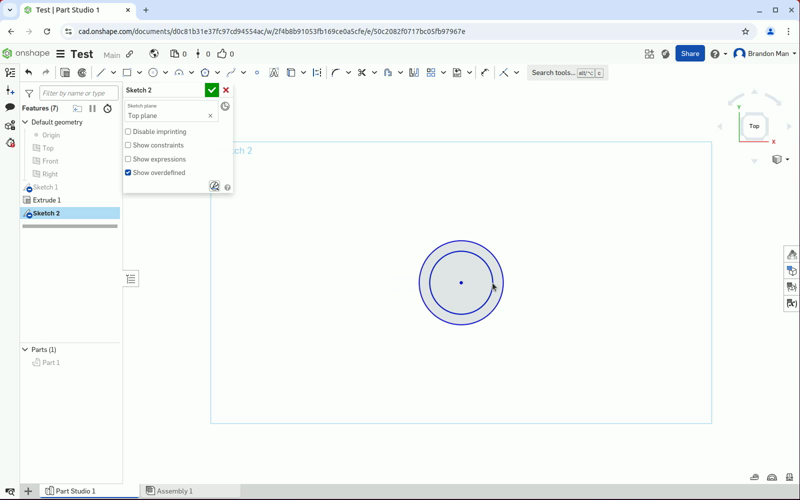
mouse_move(427, 271)
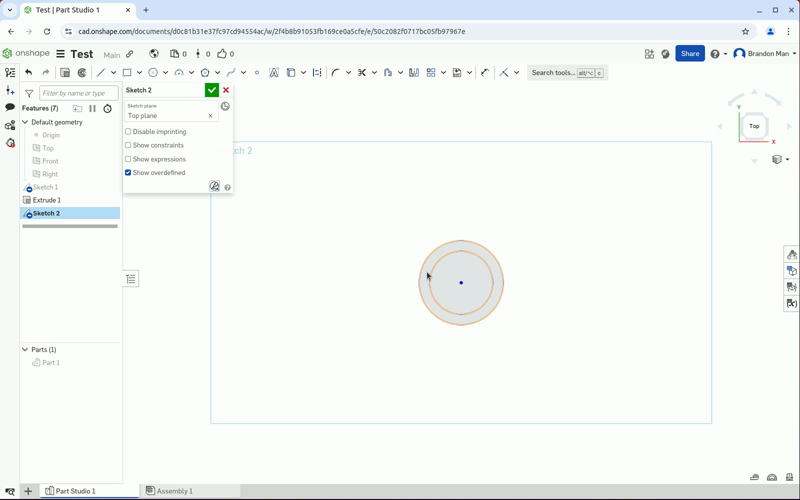
click(427, 271)
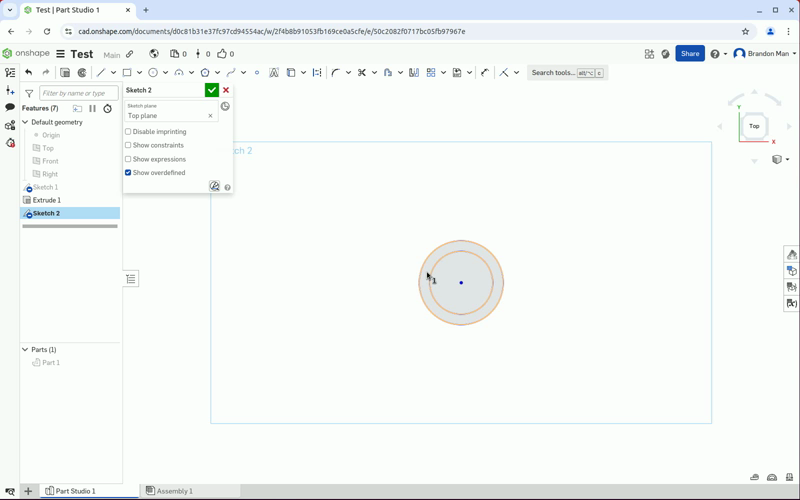
mouse_move(73, 352)
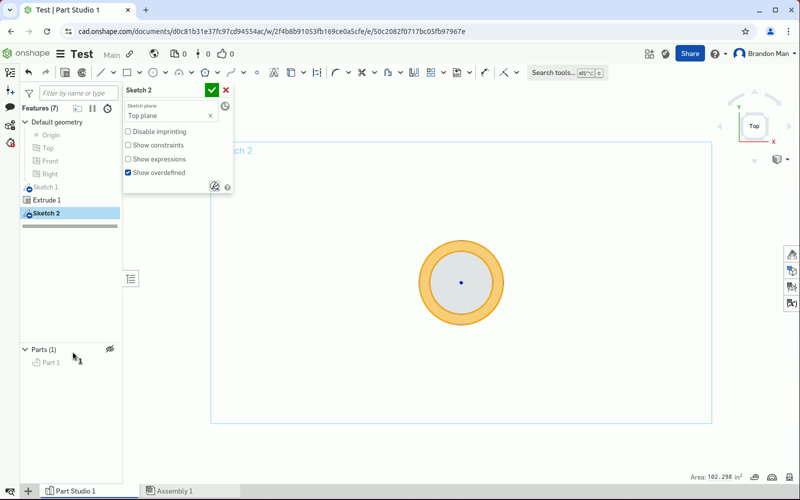
key(shift+y)
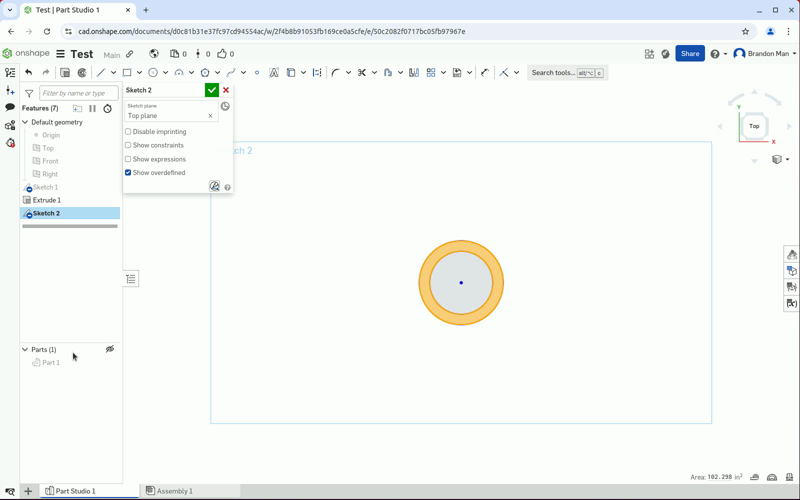
key(shift+e)
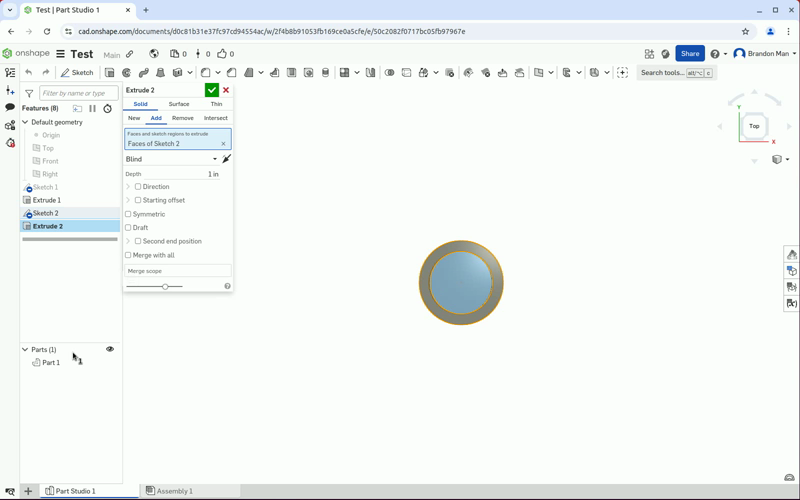
mouse_move(143, 106)
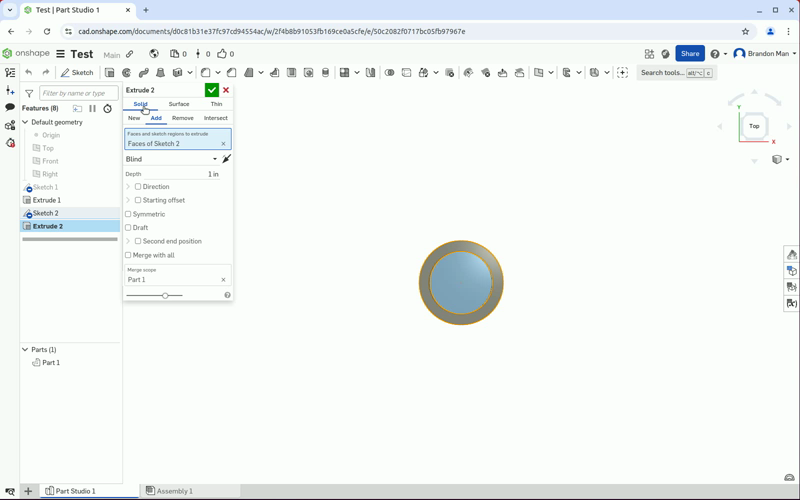
click(143, 106)
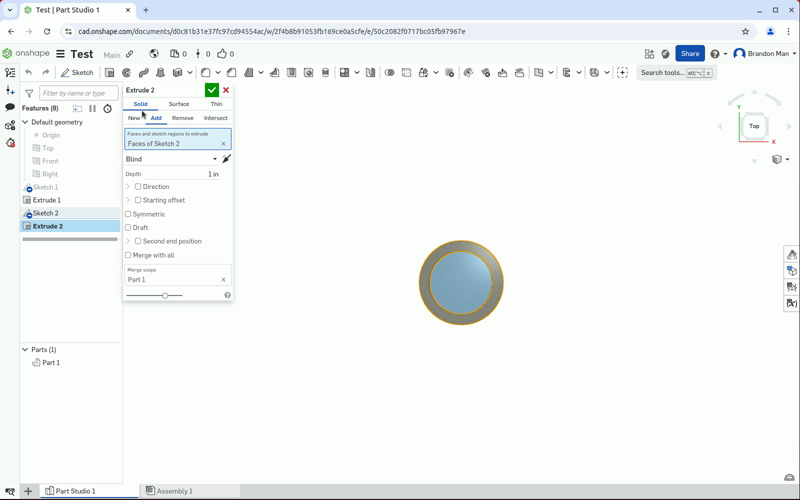
mouse_move(137, 120)
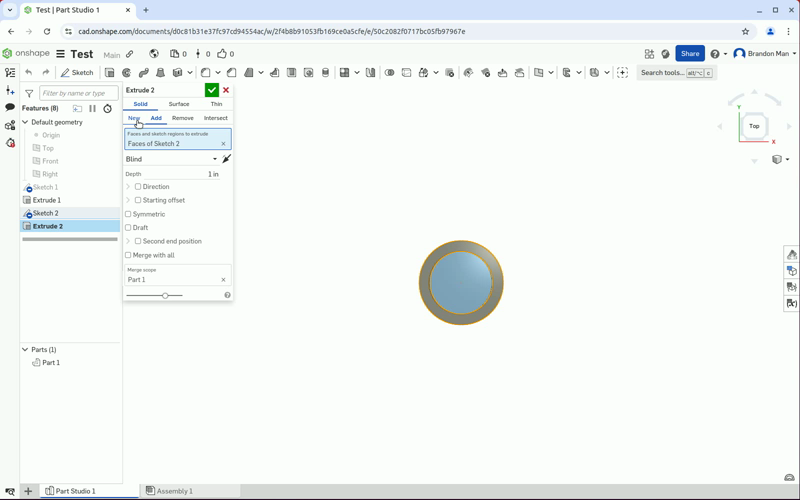
click(137, 120)
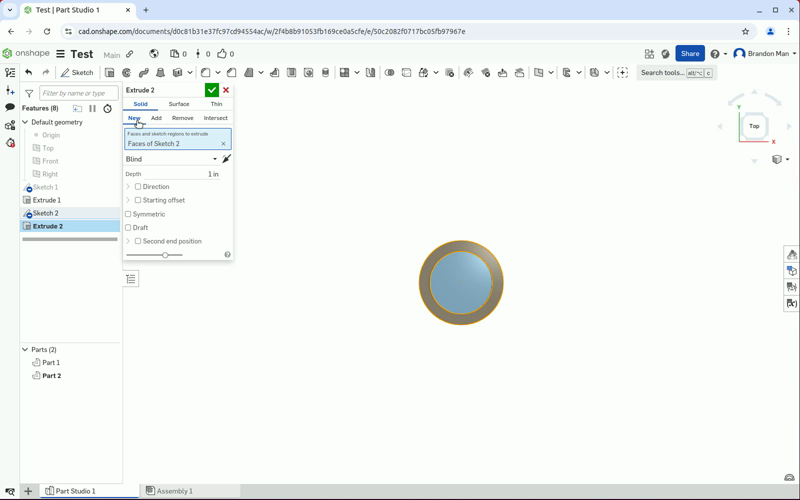
key(tab, 4)
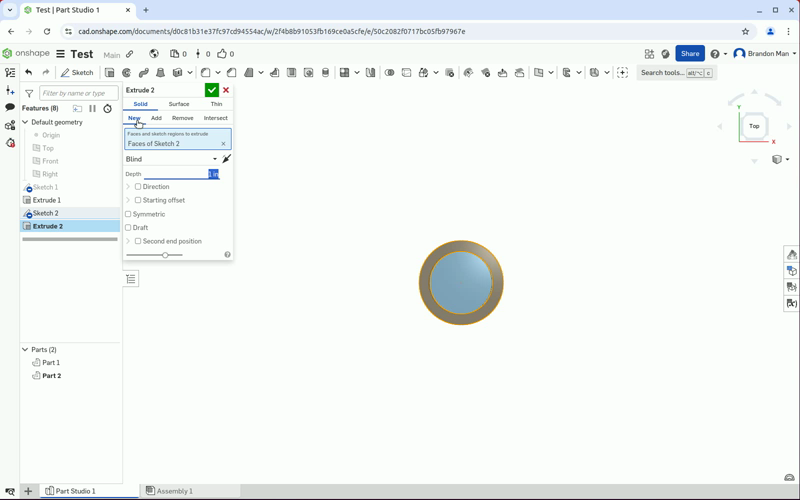
text(10.591)
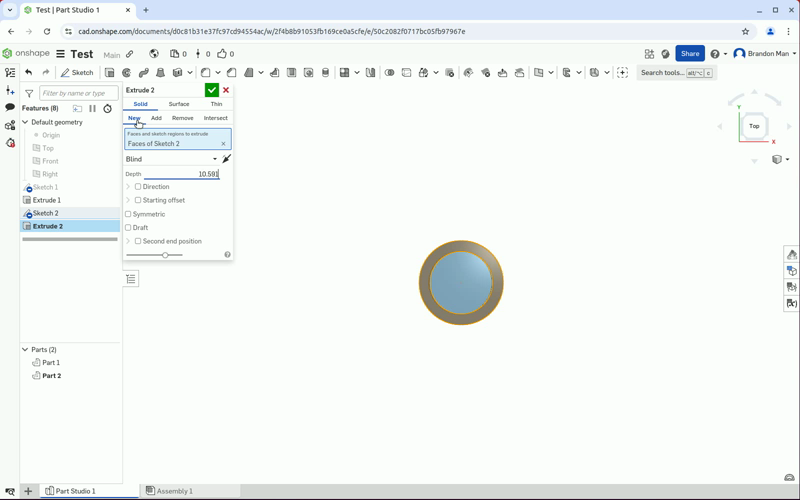
key(enter)
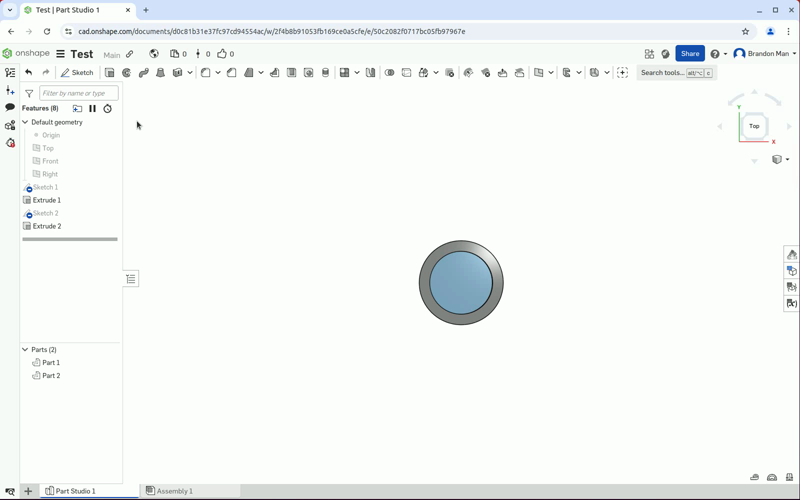
key(shift+h)
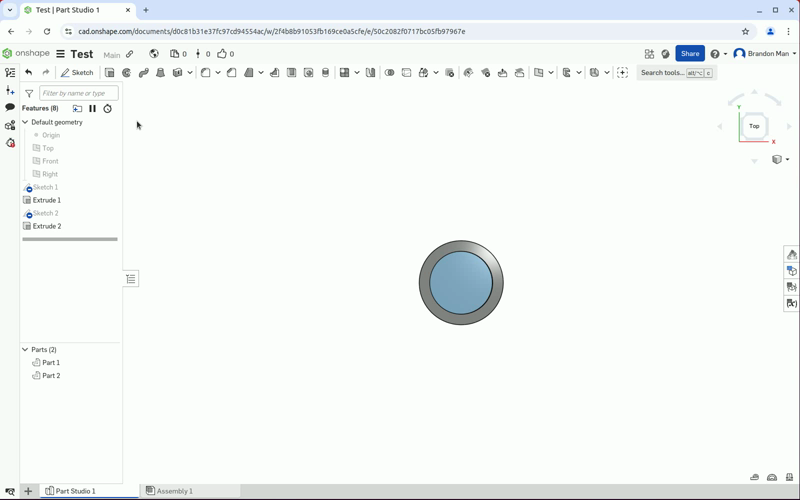
key(shift+h)
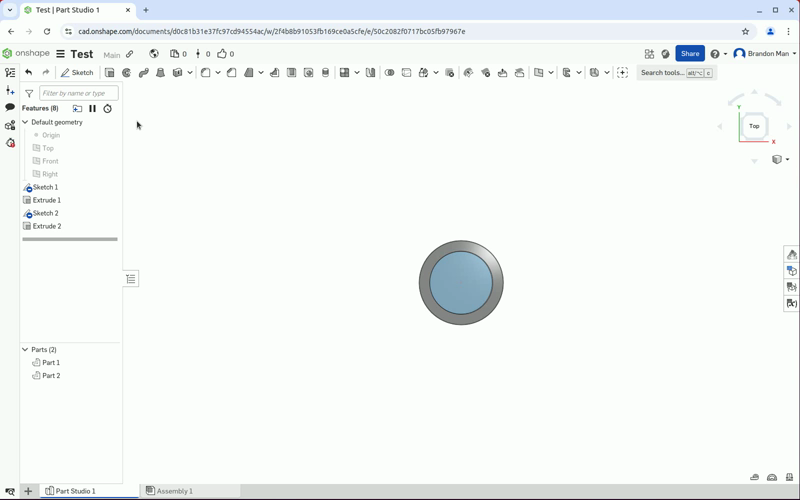
key(shift+7)
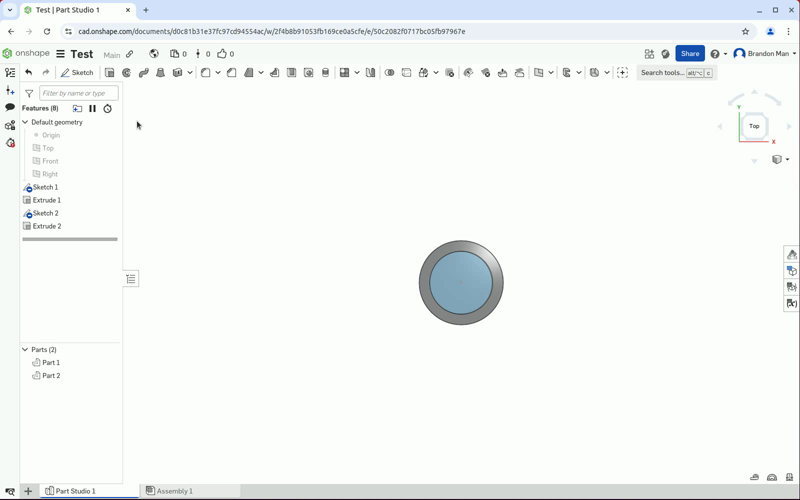
key(up, 3)
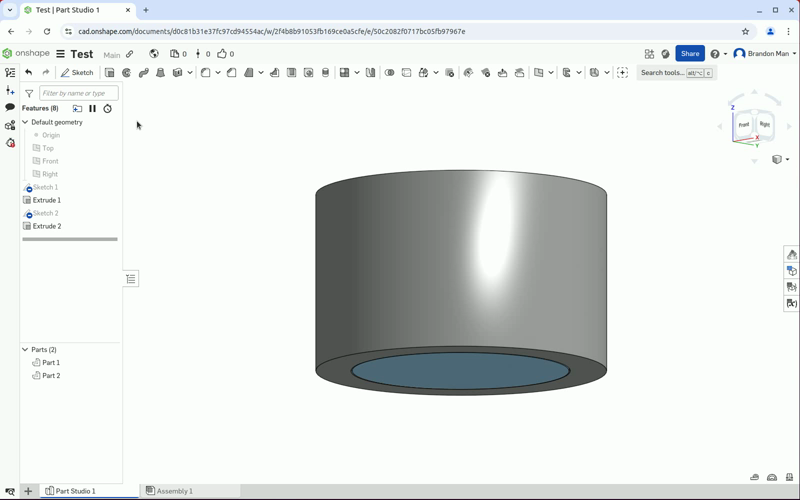
key(left, 3)
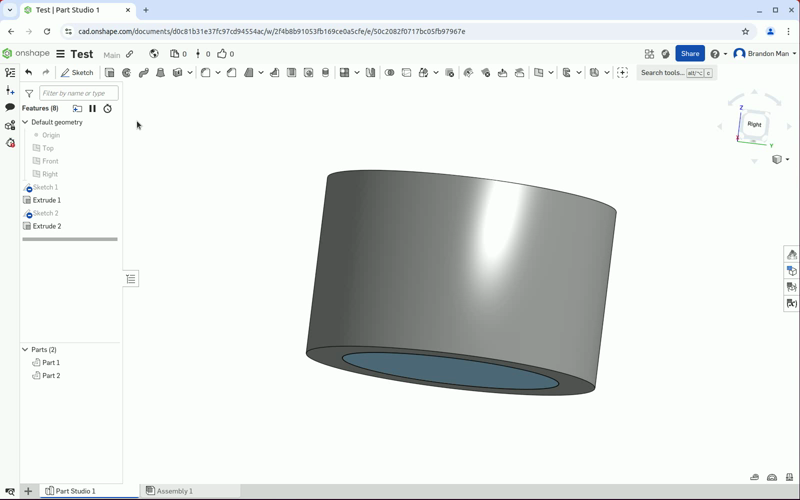
key(right, 3)
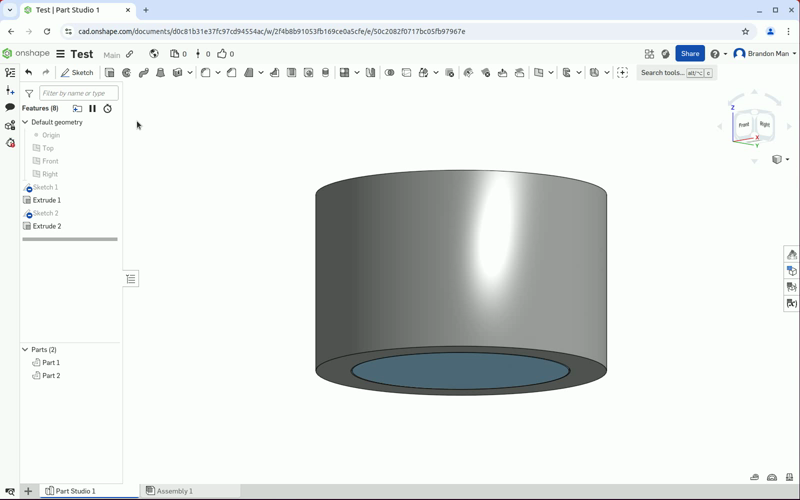
key(down, 3)
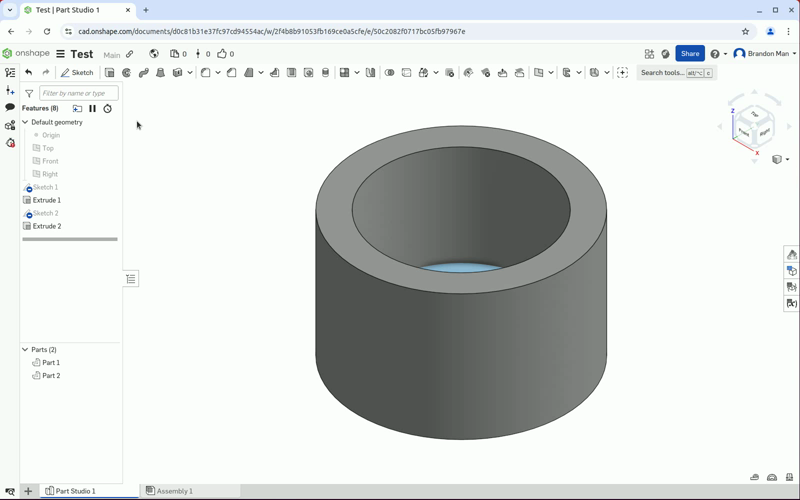
mouse_move(73, 189)
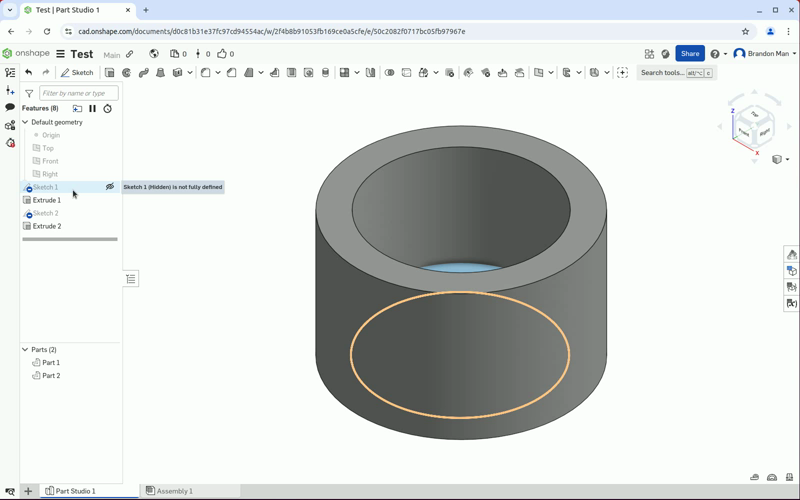
click(73, 189)